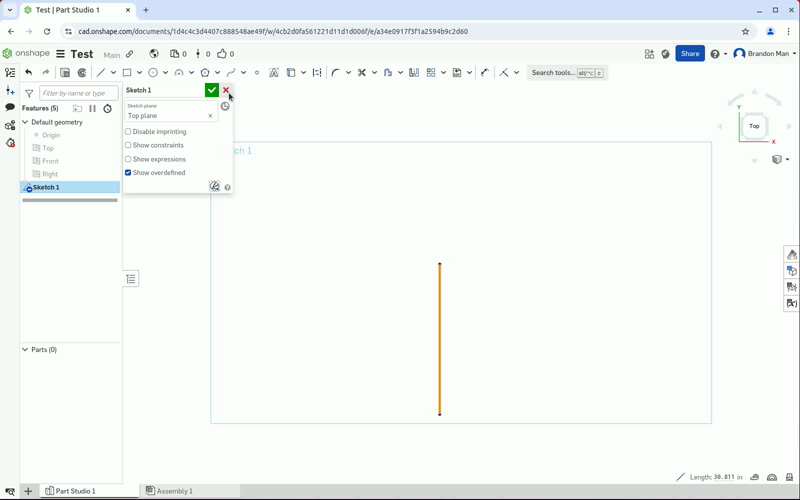
key(shift+h)
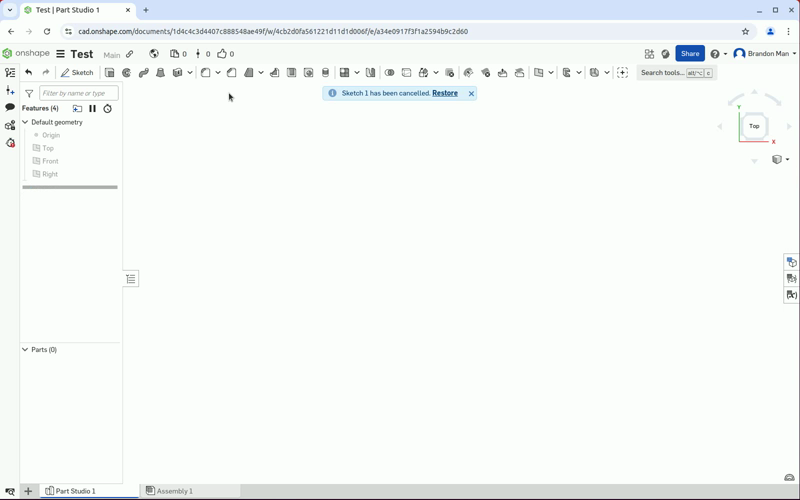
mouse_move(73, 352)
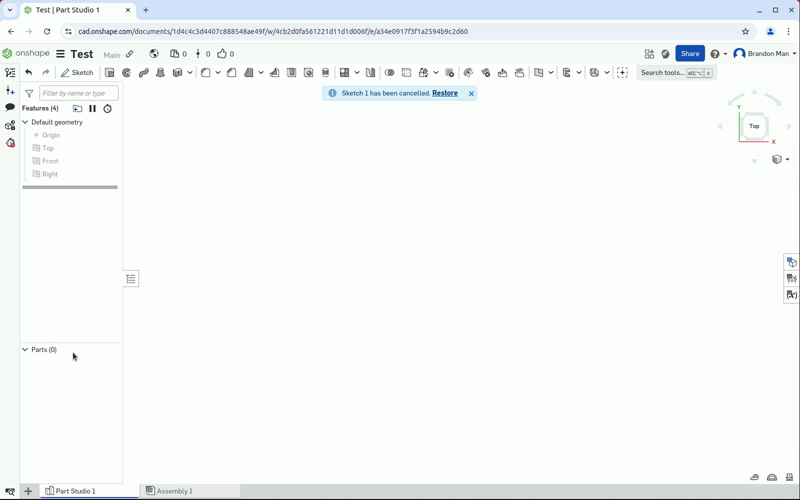
key(y)
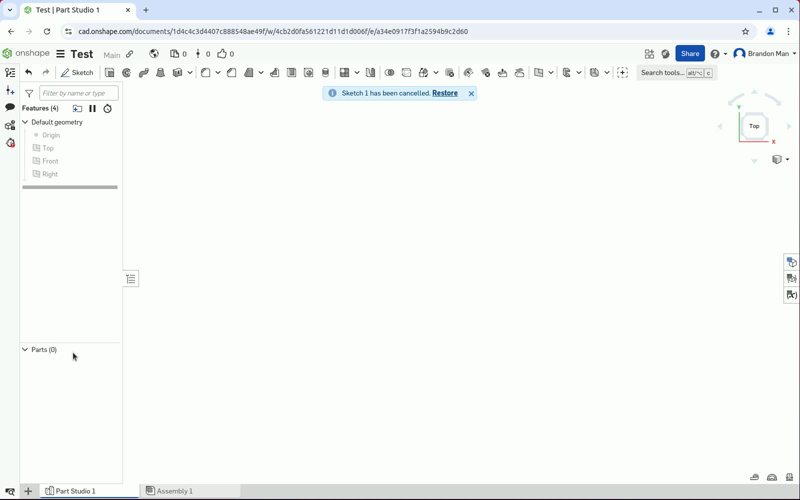
key(shift+p)
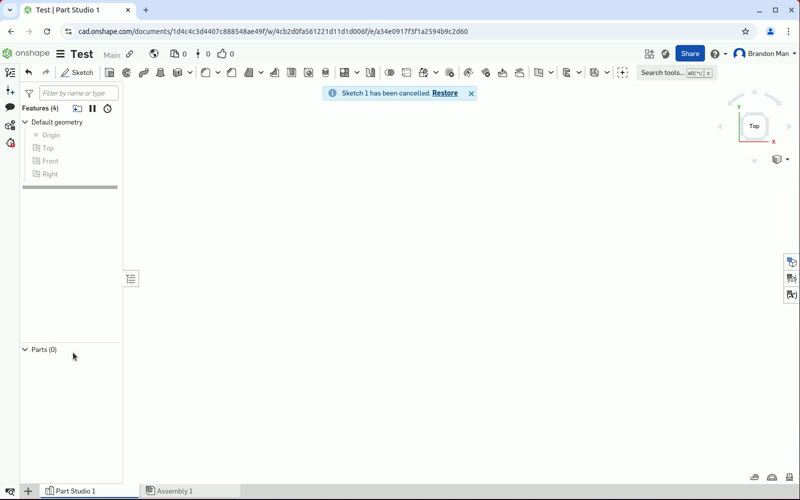
key(space)
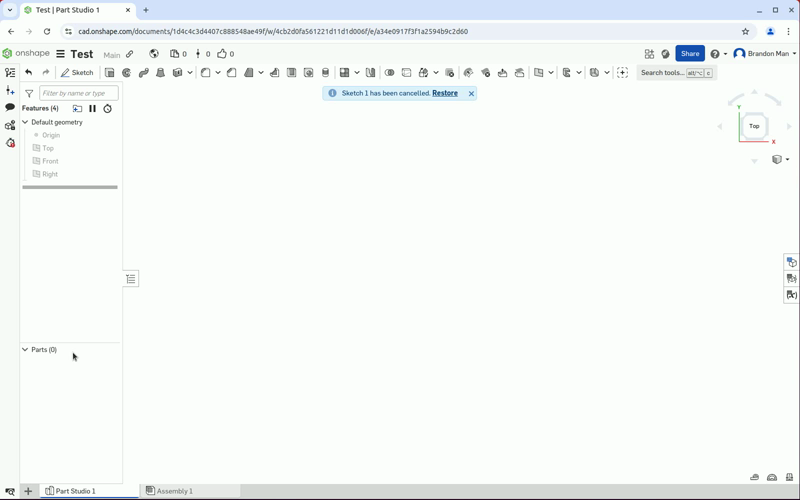
key_down(shift)
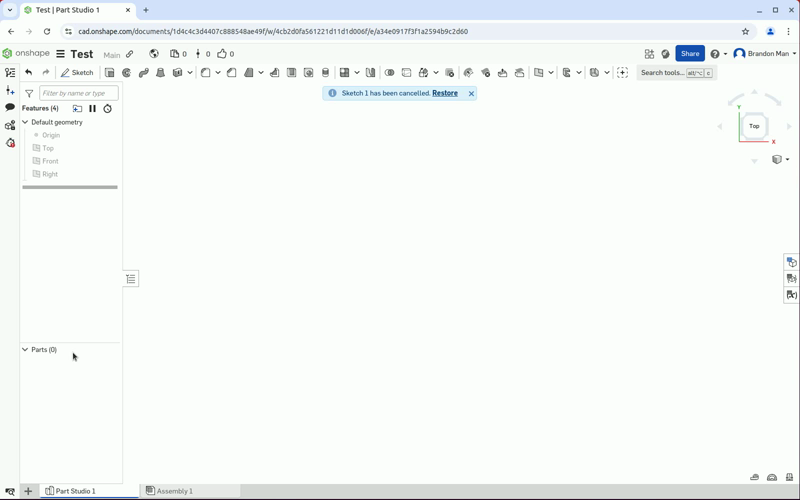
key(up)
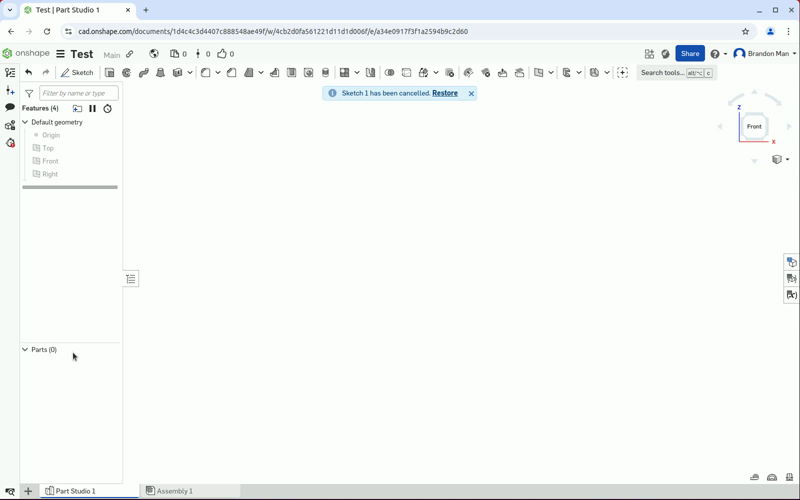
key_up(shift)
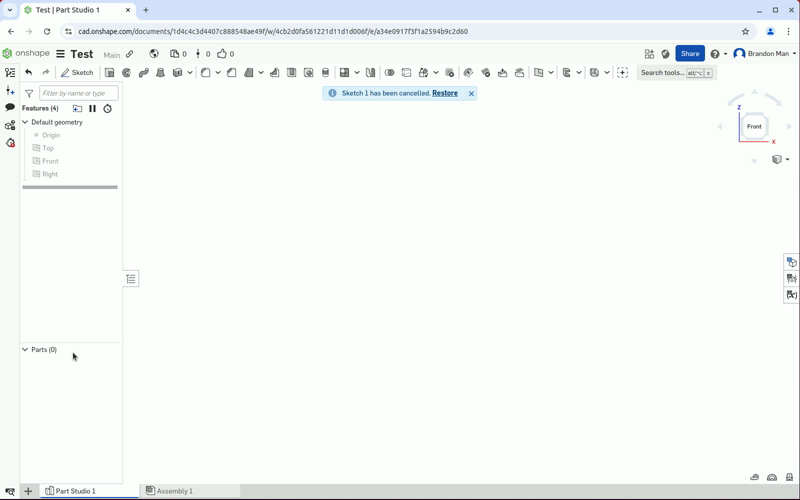
mouse_move(73, 352)
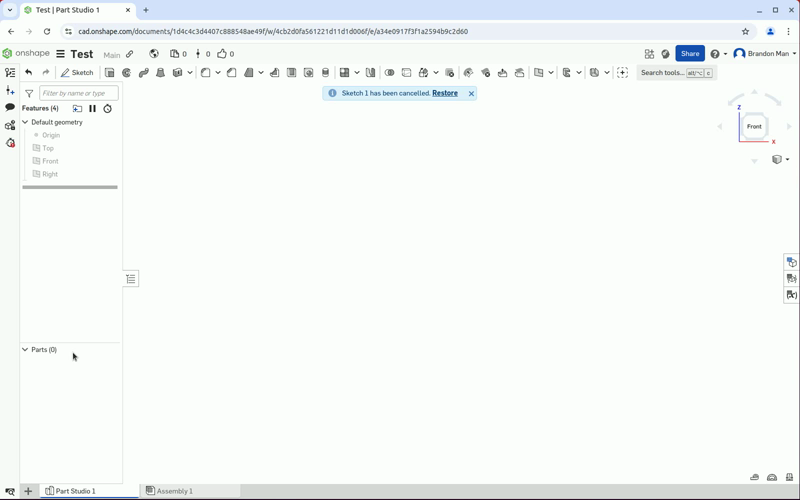
key(shift+y)
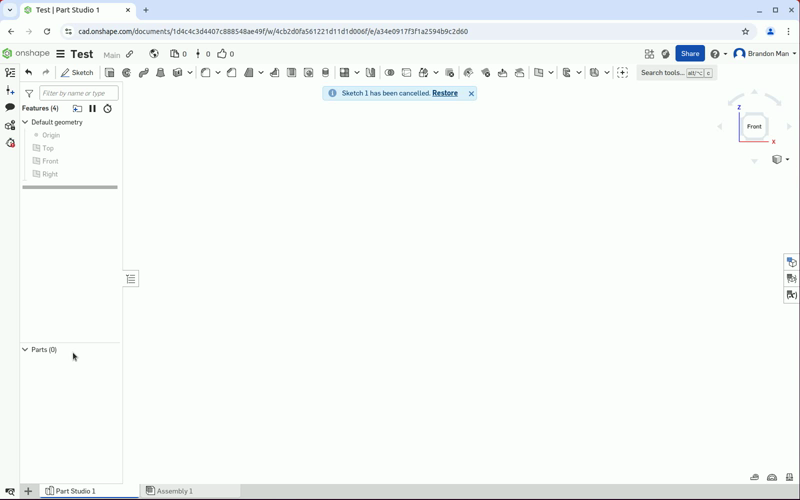
key(shift+s)
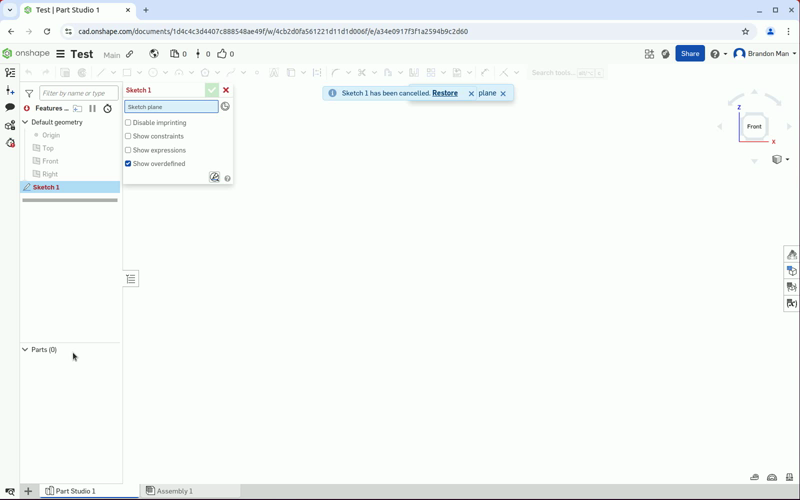
mouse_move(73, 163)
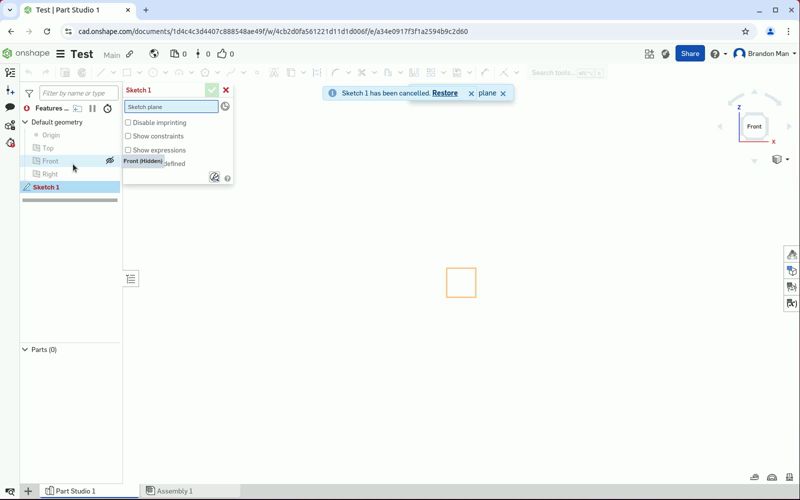
click(73, 163)
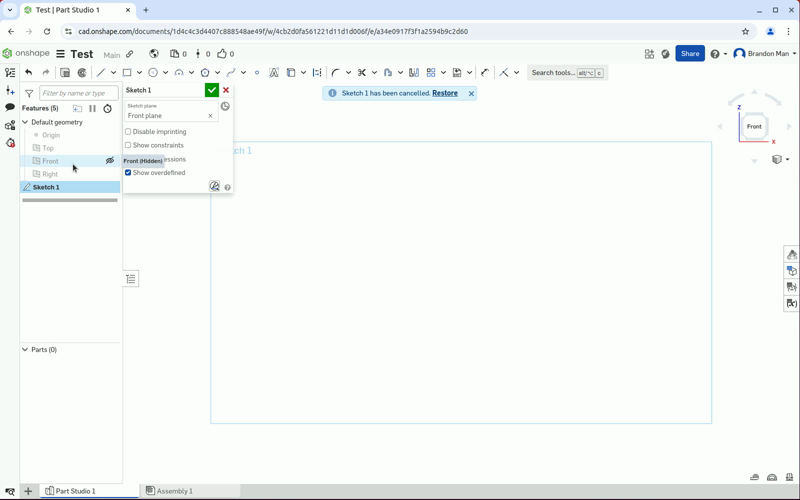
mouse_move(73, 352)
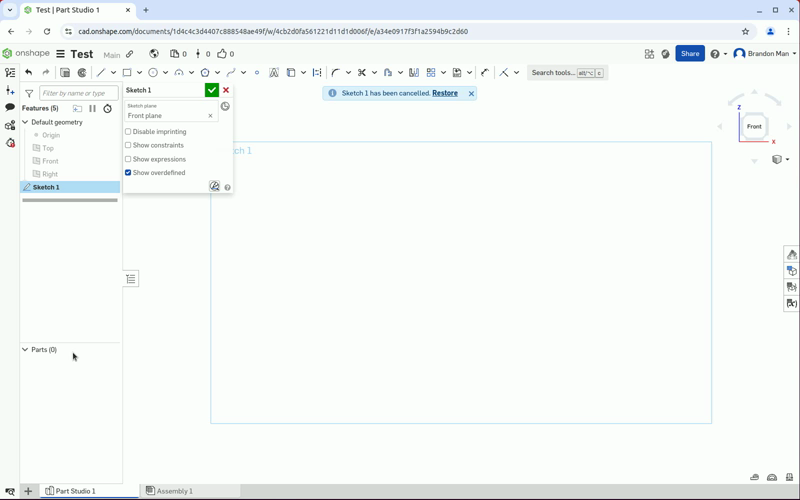
key(y)
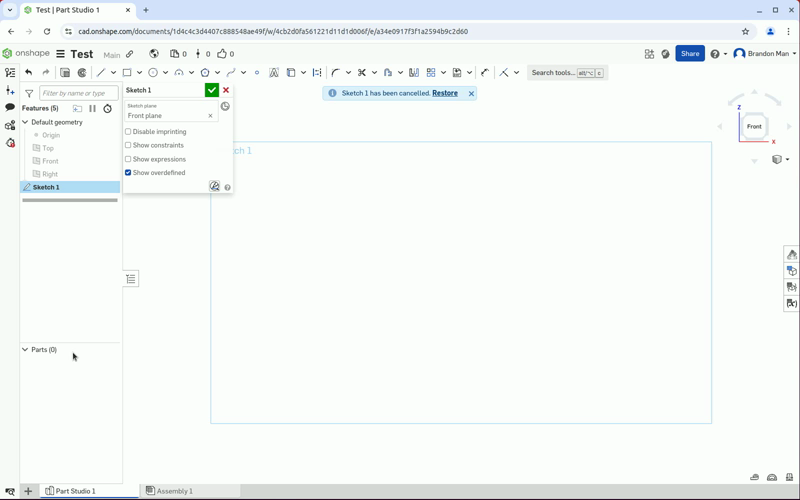
key(c)
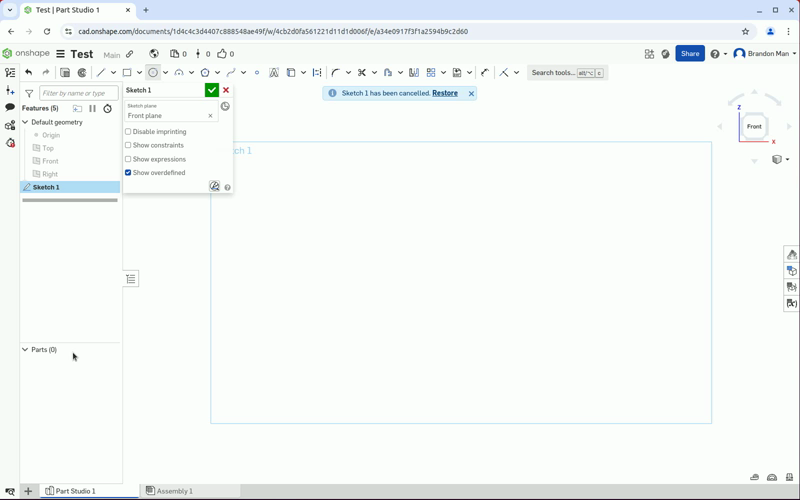
key_down(shift)
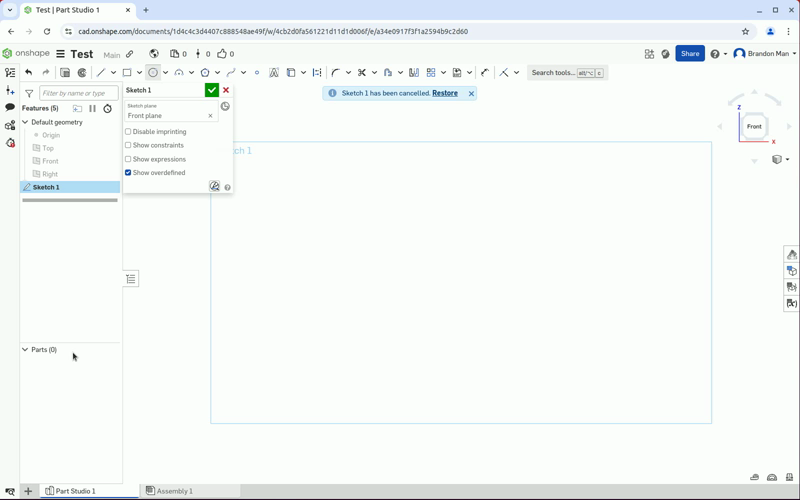
mouse_move(461, 282)
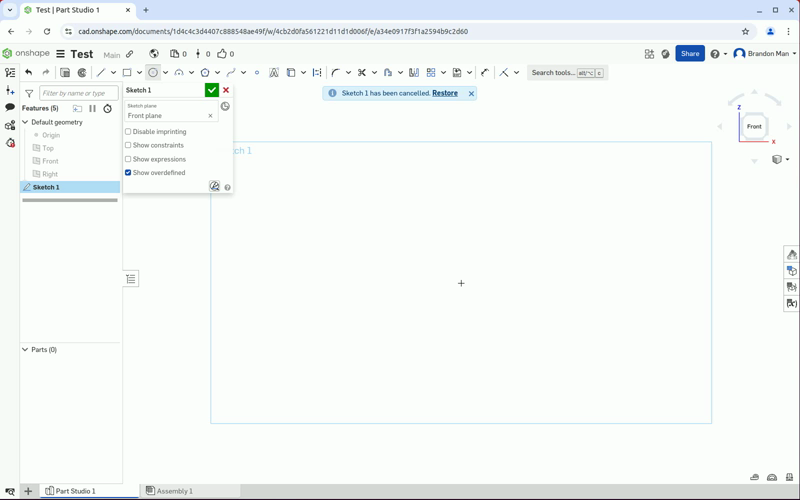
click(461, 282)
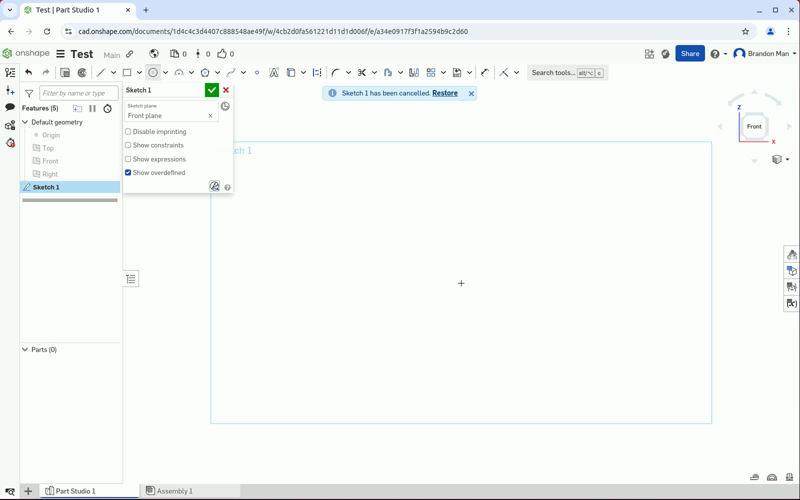
key_up(shift)
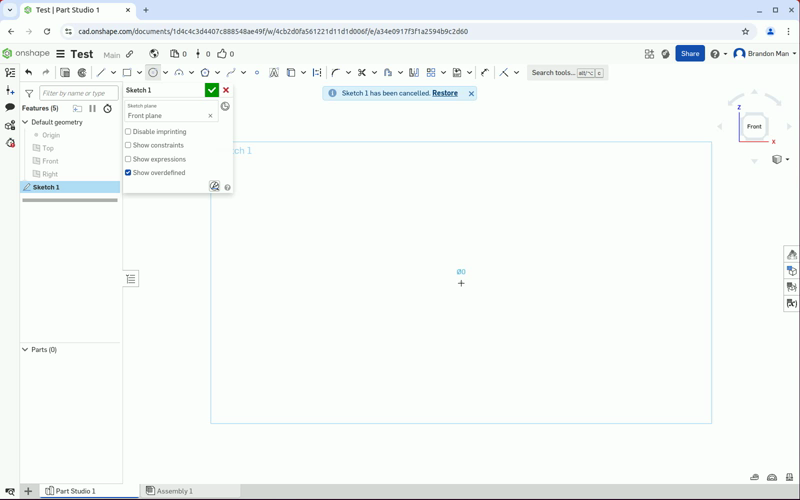
mouse_move(572, 282)
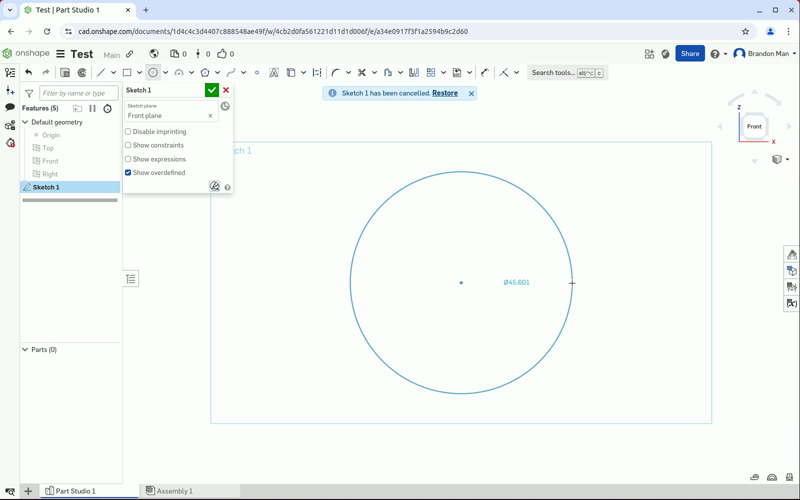
click(572, 282)
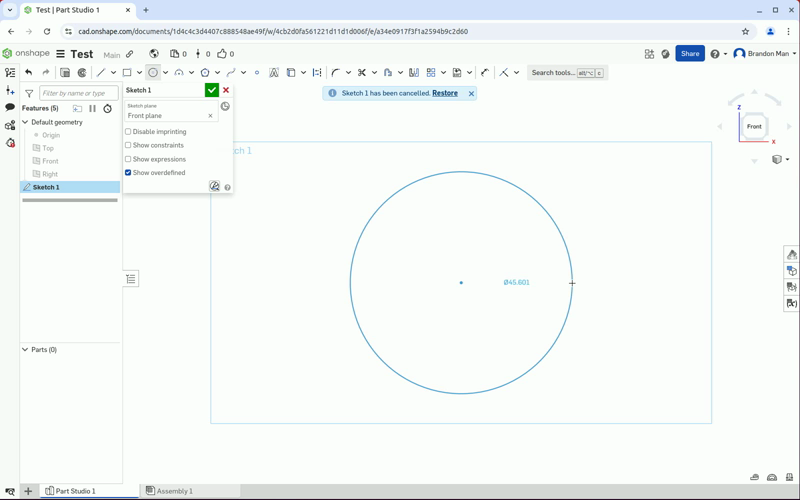
key(esc)
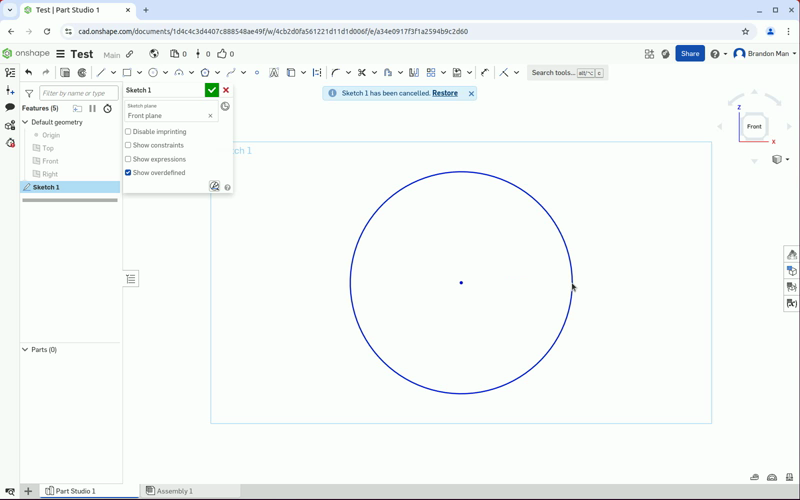
mouse_move(475, 233)
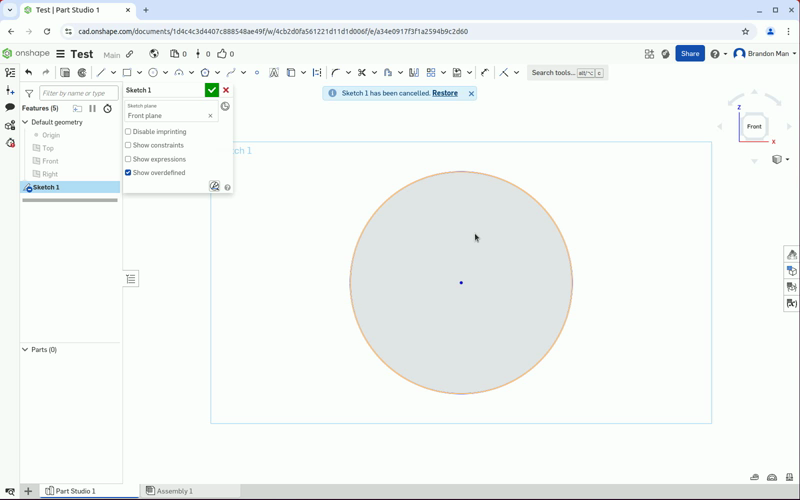
click(475, 233)
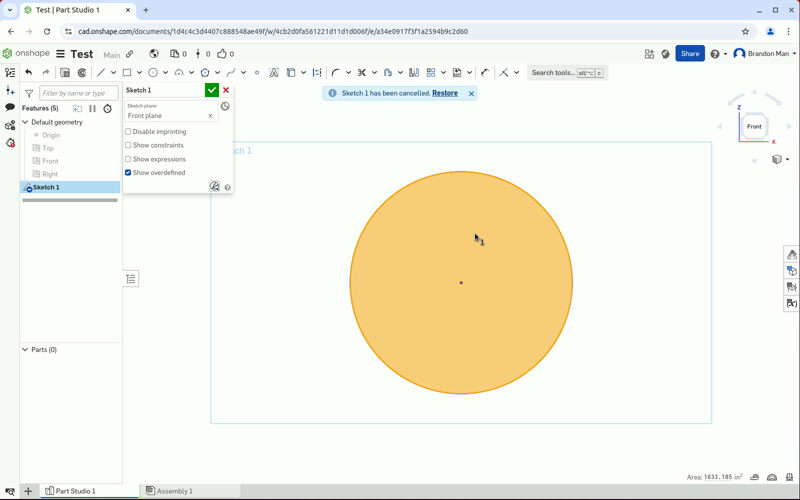
mouse_move(73, 352)
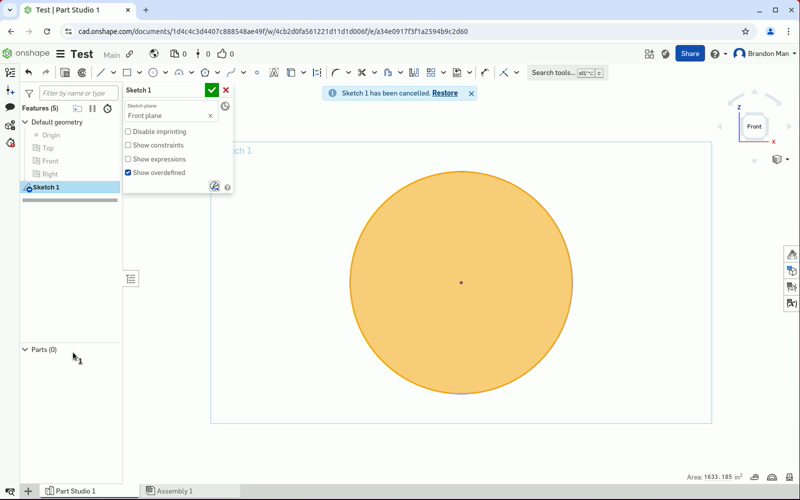
key(shift+y)
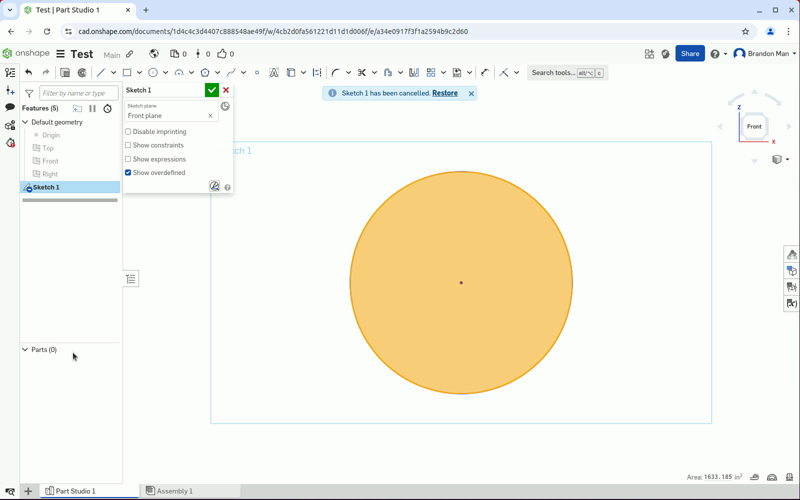
key(shift+e)
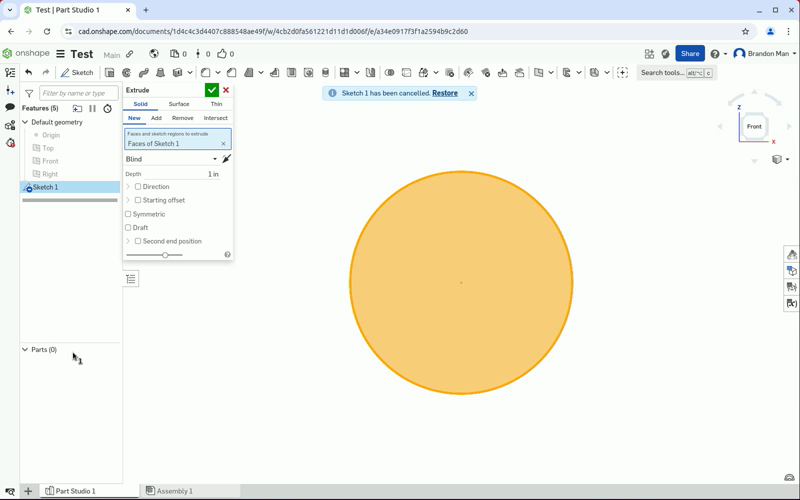
mouse_move(143, 106)
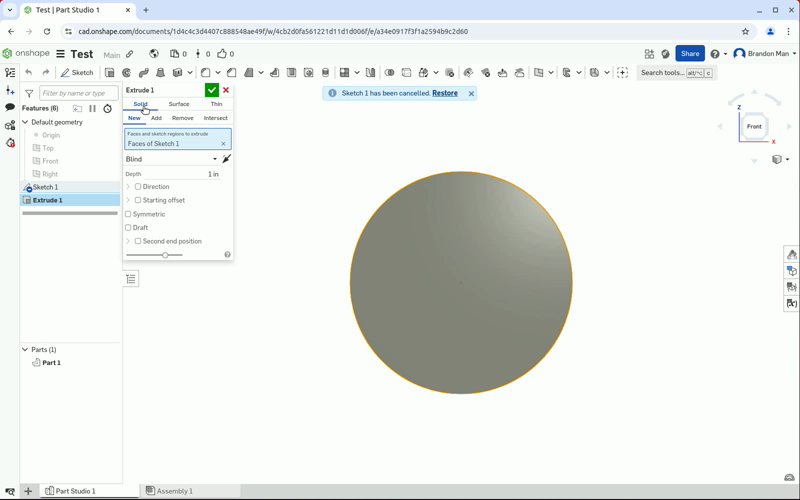
click(143, 106)
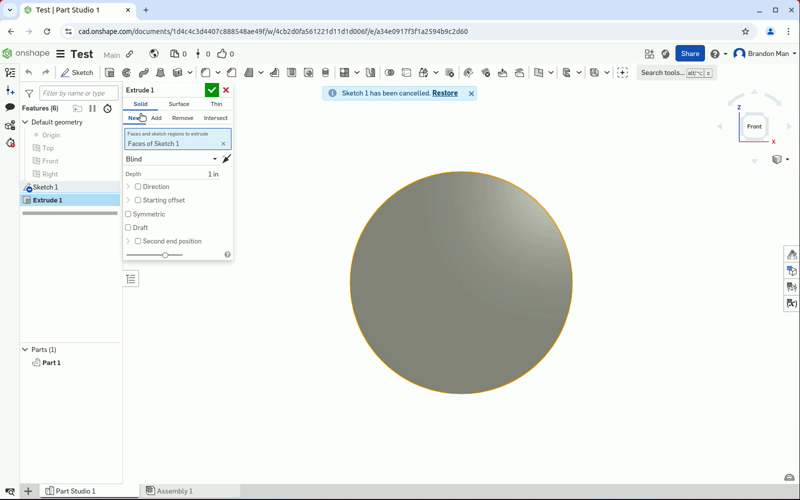
mouse_move(137, 120)
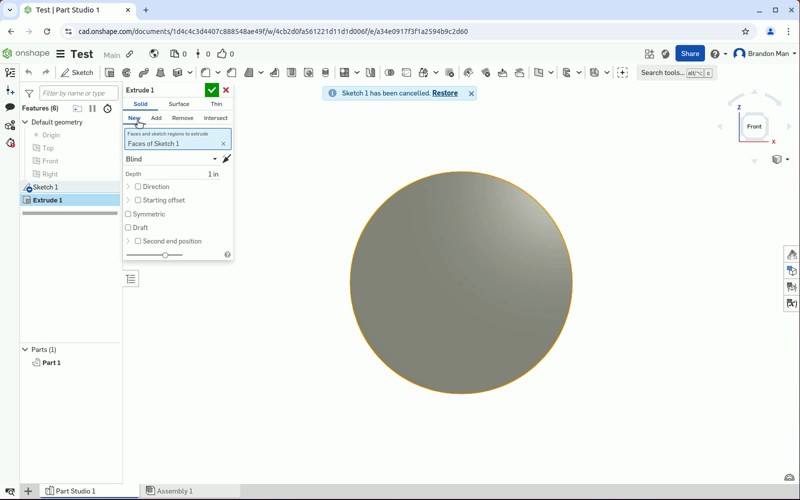
click(137, 120)
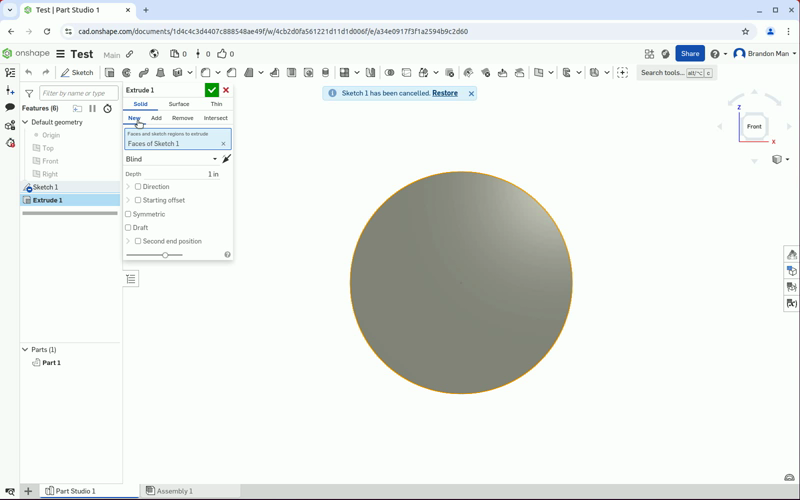
key(tab, 4)
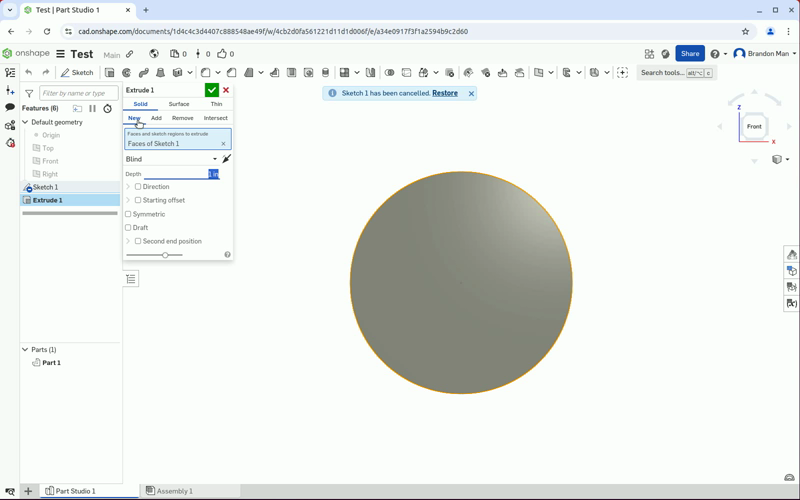
text(3.129)
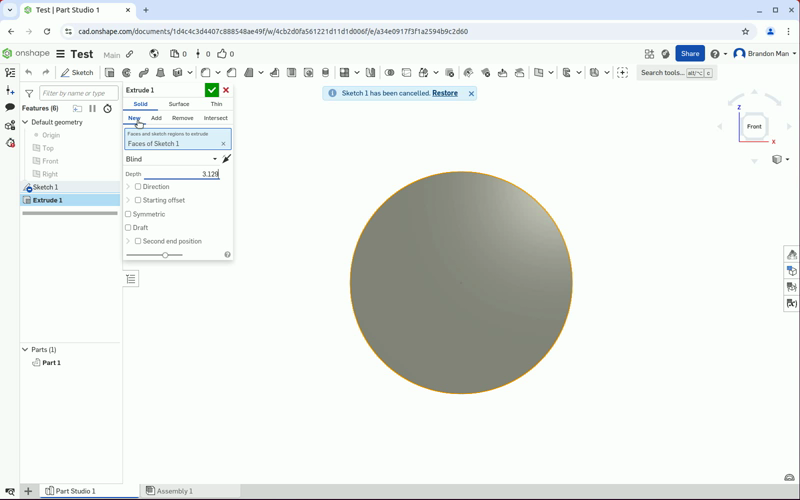
key(enter)
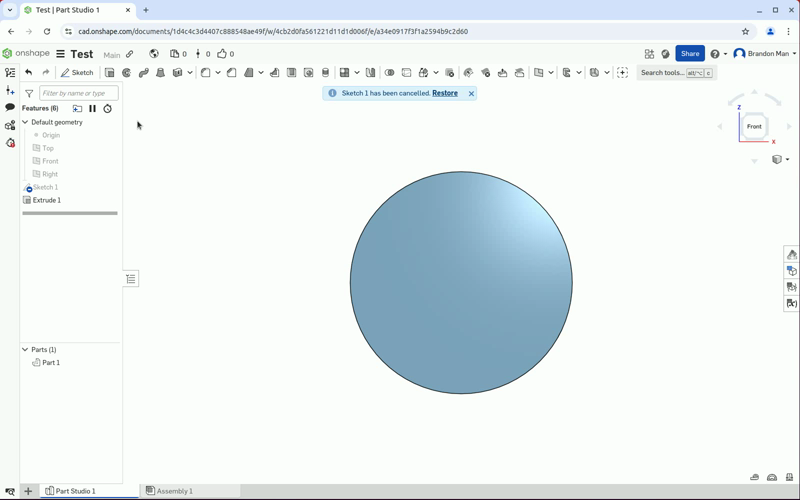
key(shift+h)
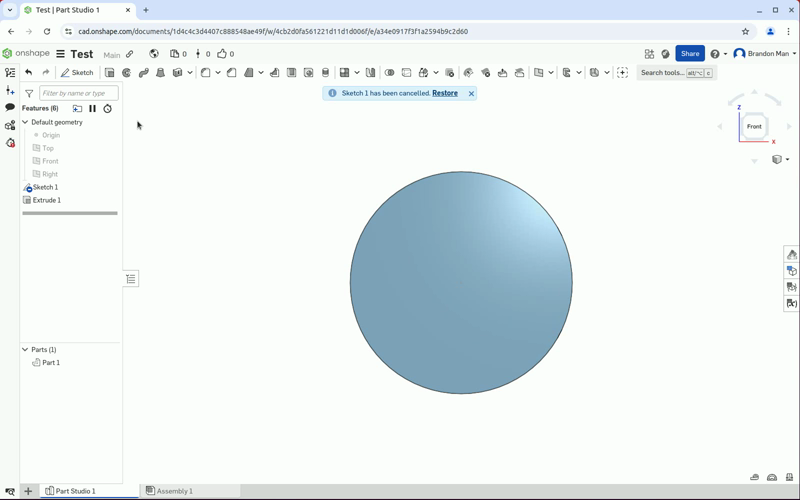
key(shift+h)
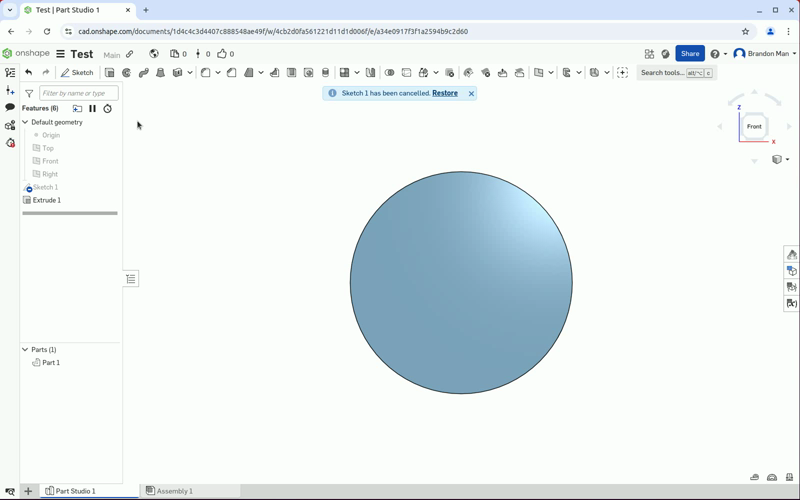
mouse_move(73, 189)
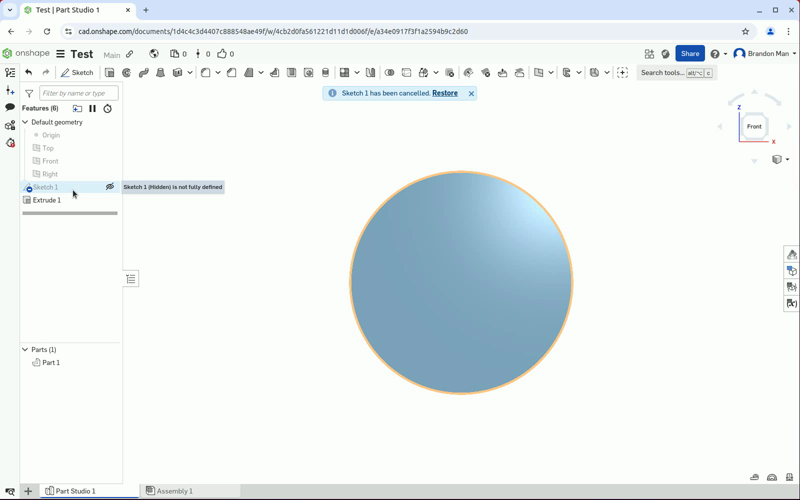
click(73, 189)
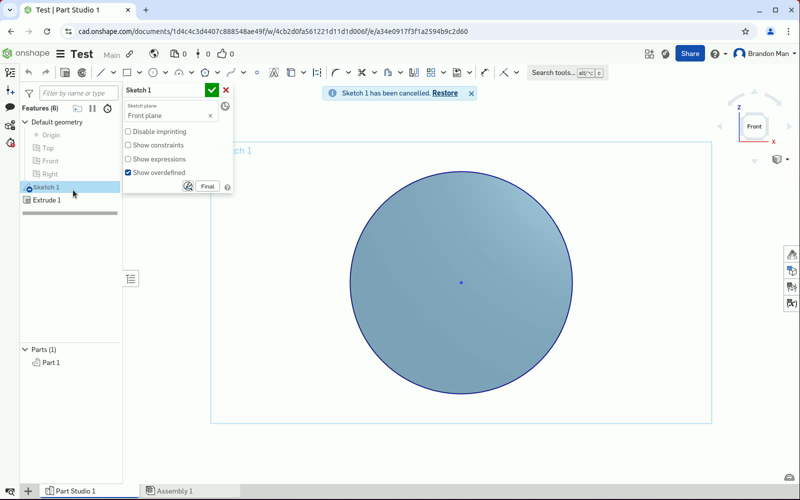
mouse_move(229, 92)
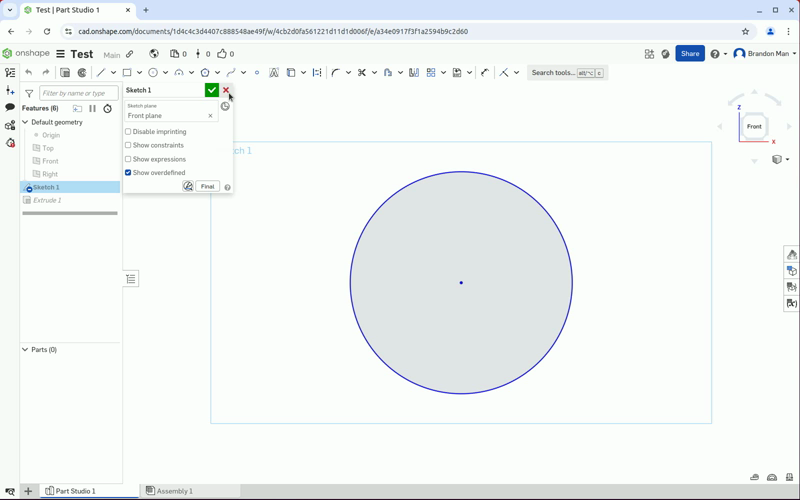
click(229, 92)
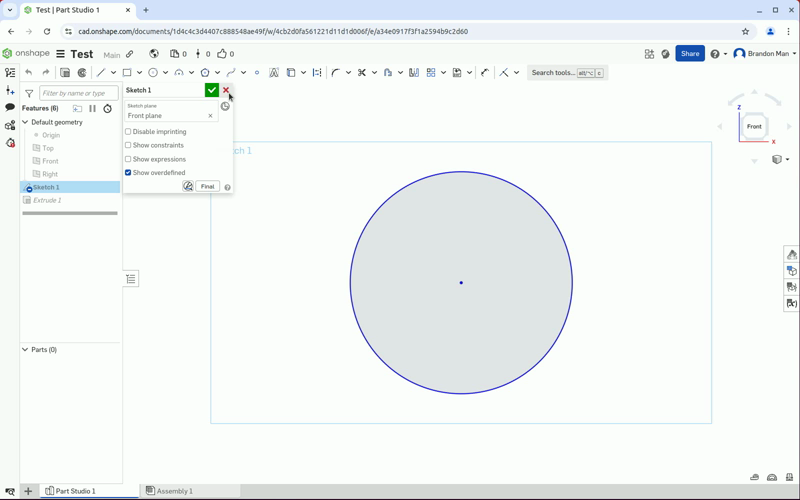
key(shift+s)
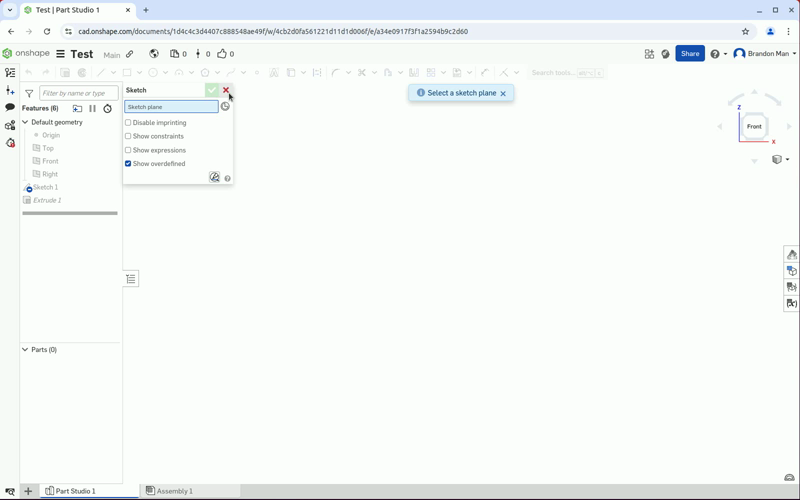
mouse_move(73, 163)
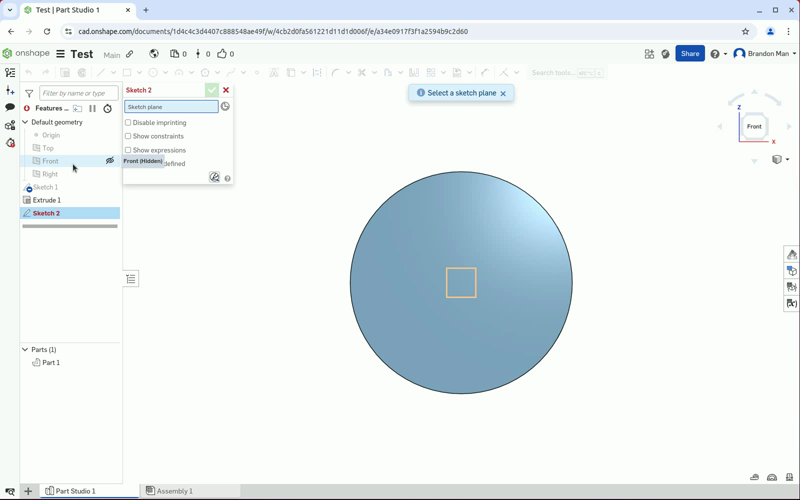
click(73, 163)
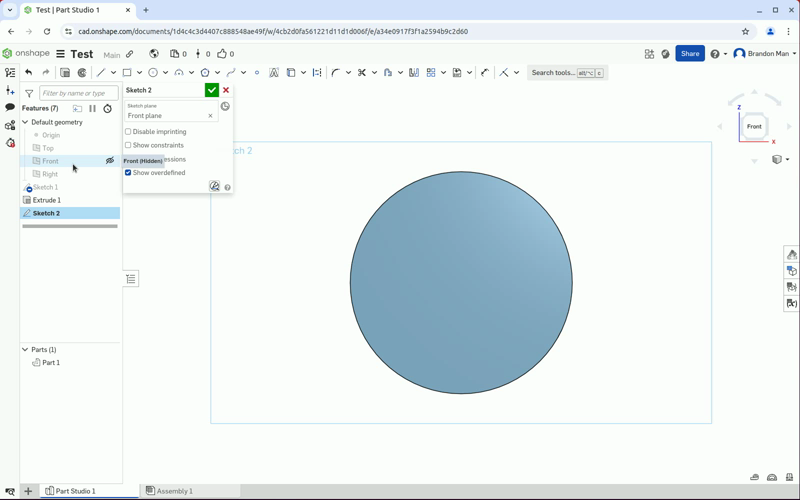
mouse_move(73, 352)
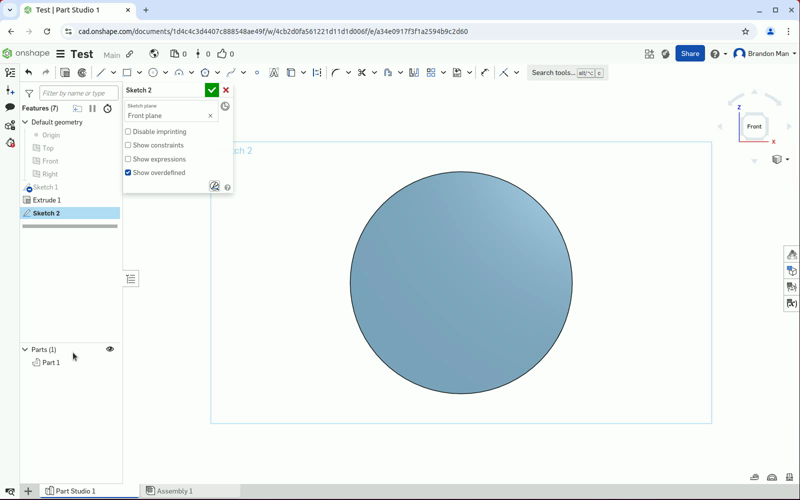
key(y)
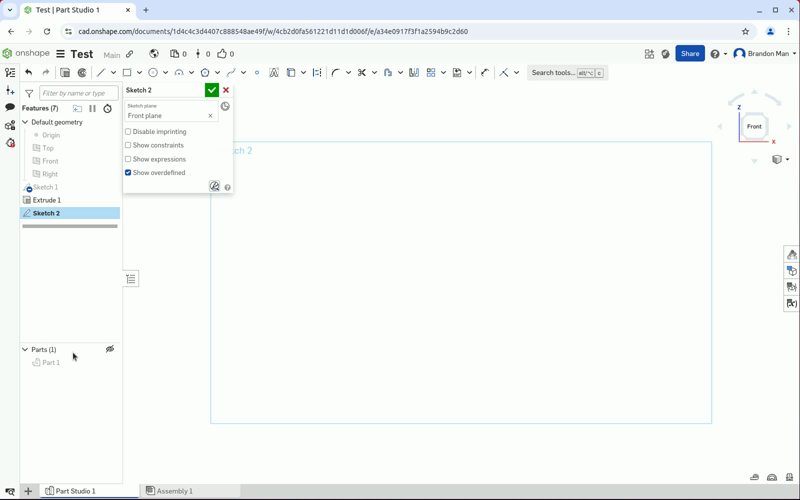
key(c)
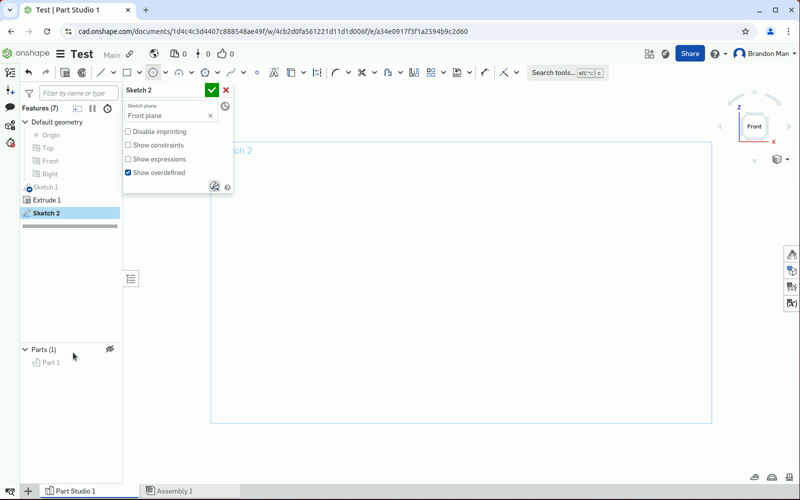
key_down(shift)
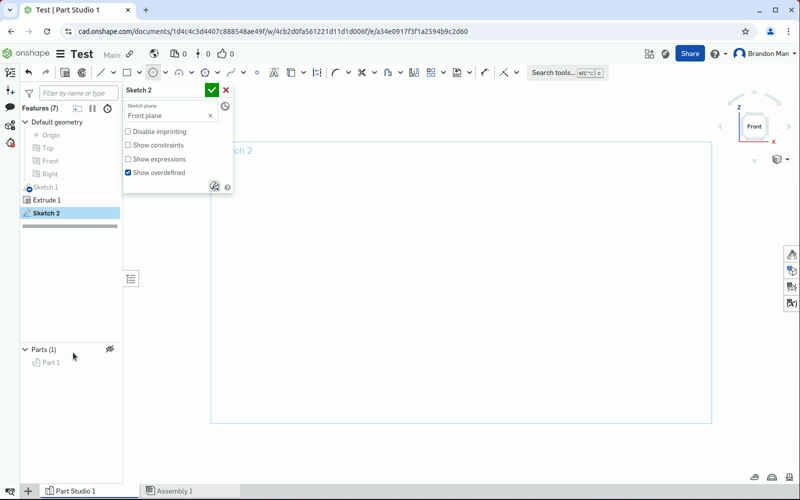
mouse_move(461, 282)
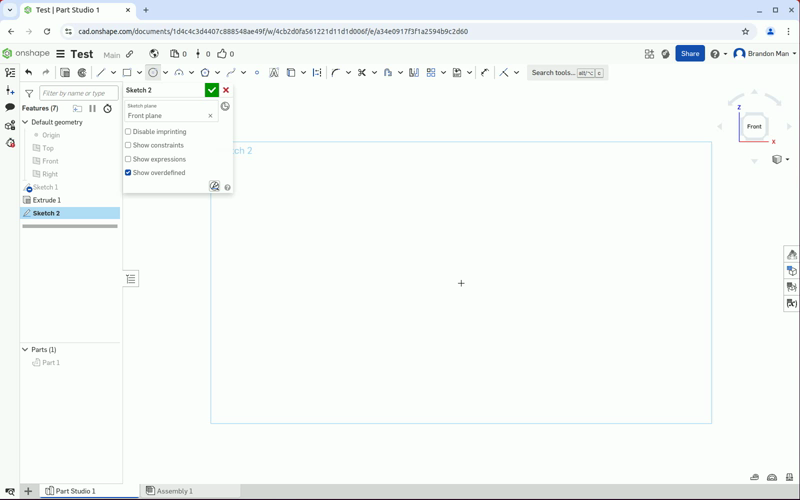
click(461, 282)
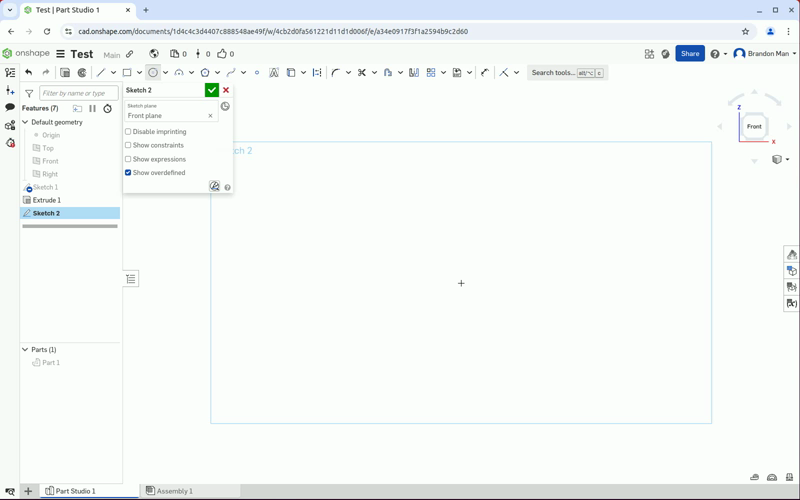
key_up(shift)
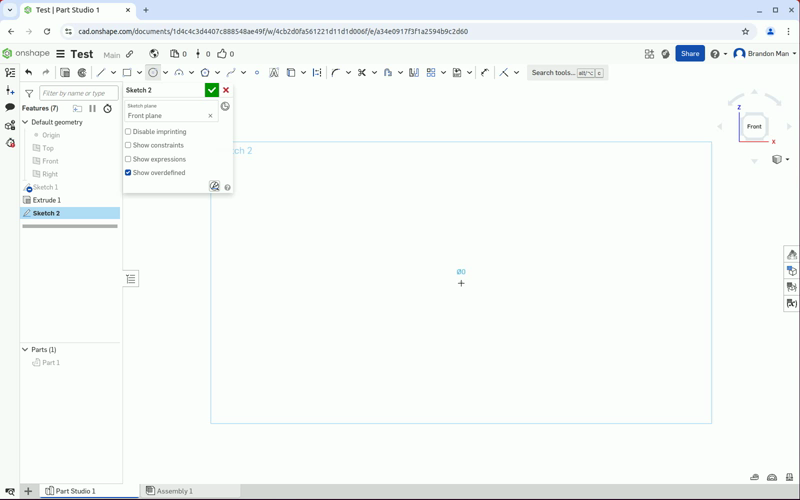
mouse_move(510, 282)
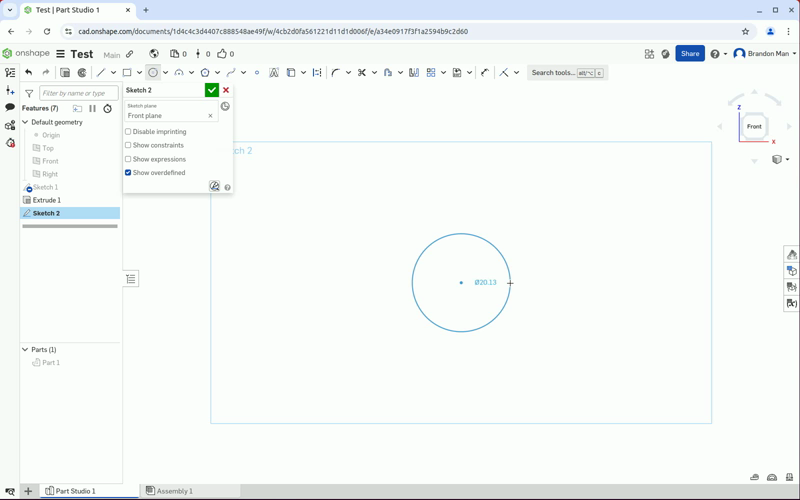
click(510, 282)
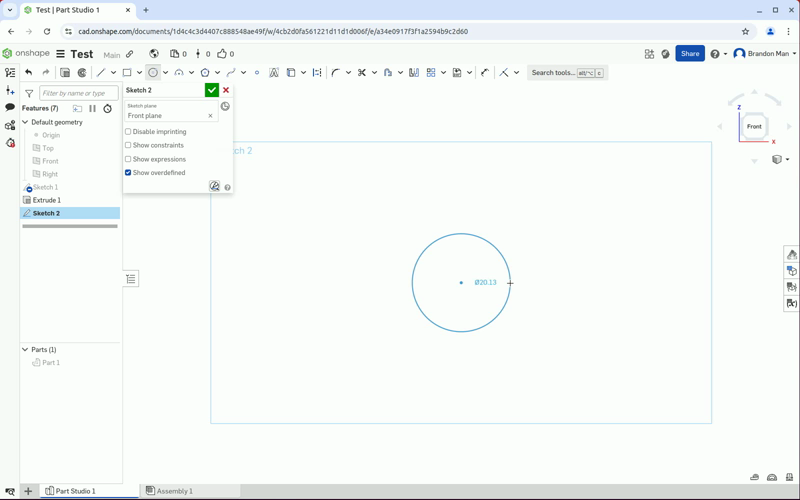
key(esc)
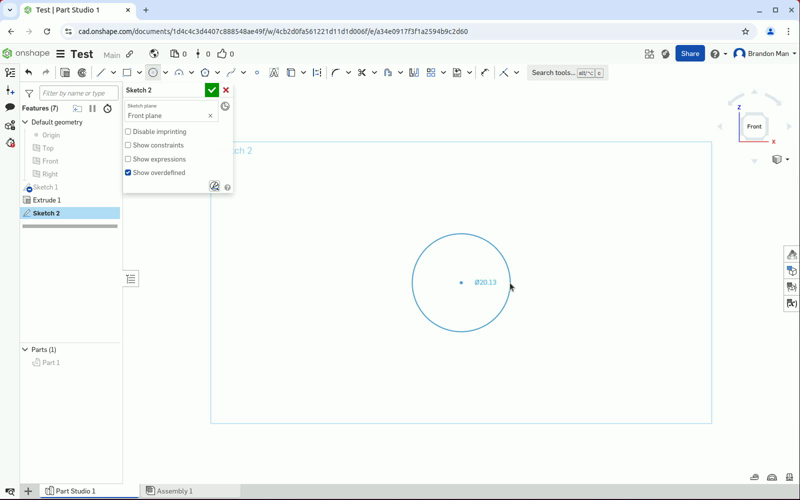
mouse_move(446, 310)
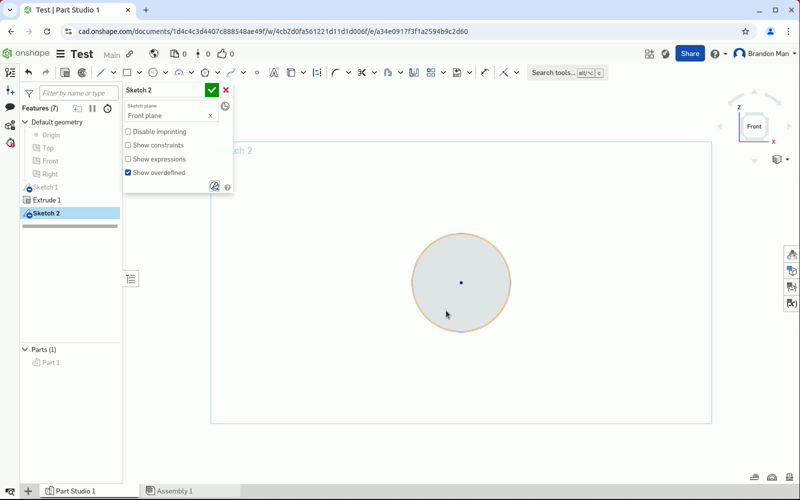
click(446, 310)
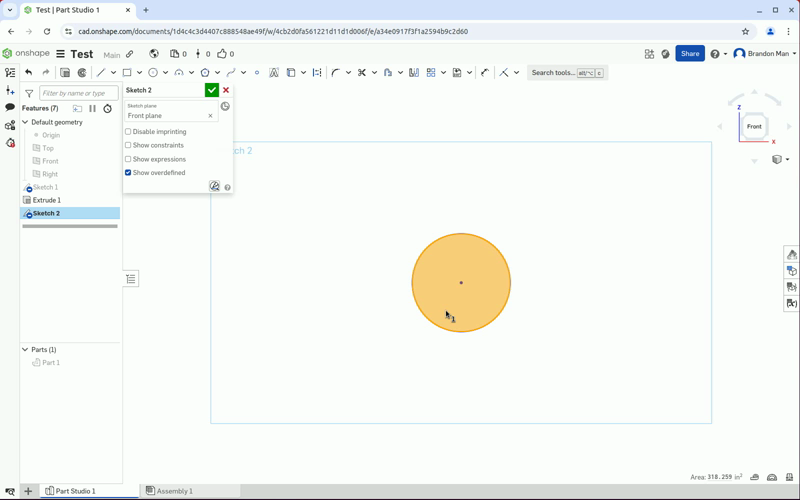
mouse_move(73, 352)
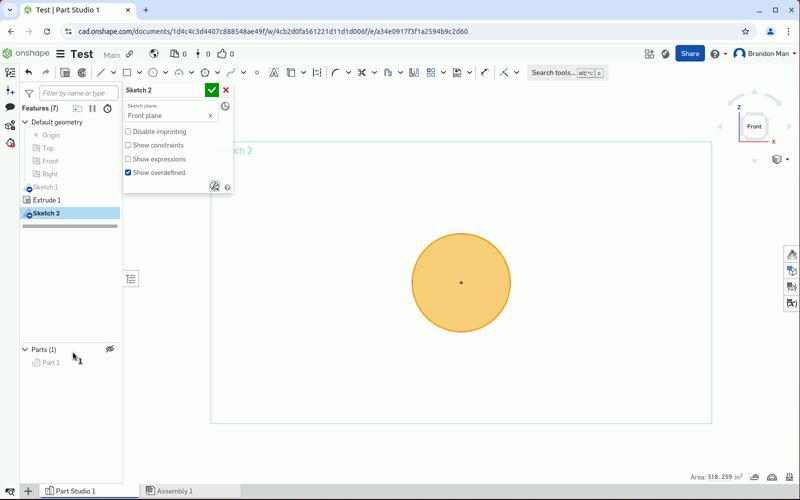
key(shift+y)
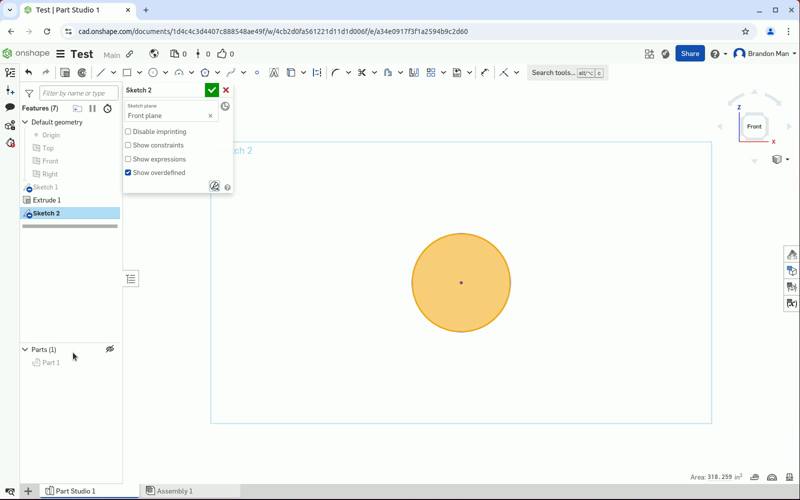
key(shift+e)
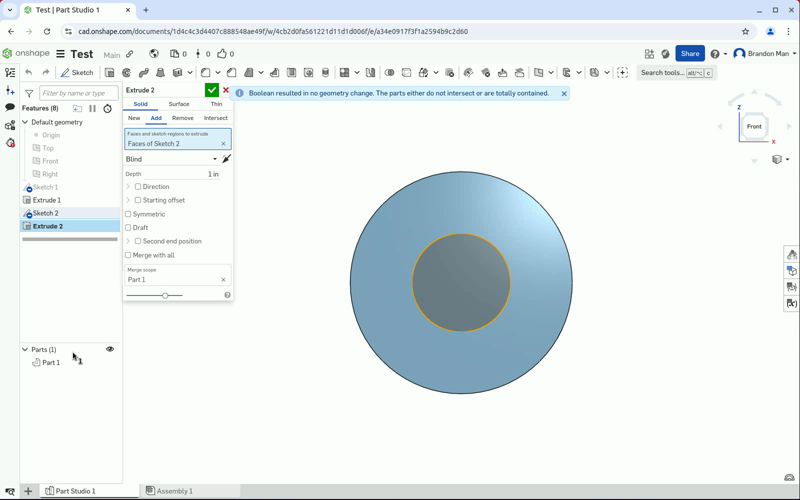
mouse_move(143, 106)
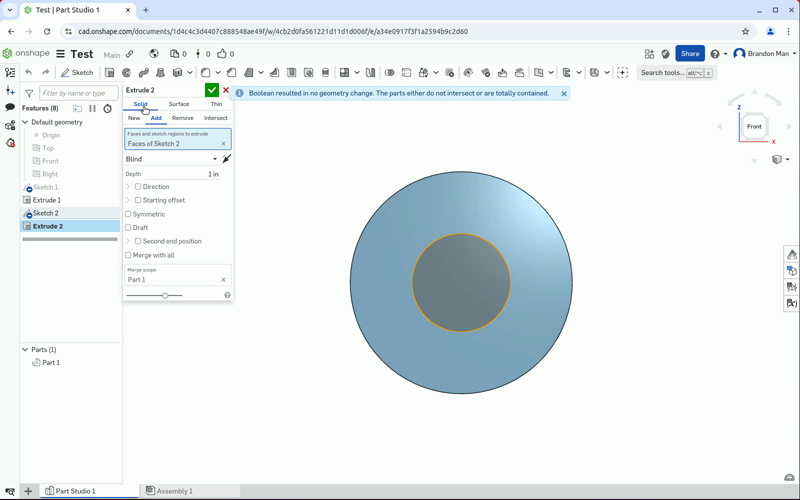
click(143, 106)
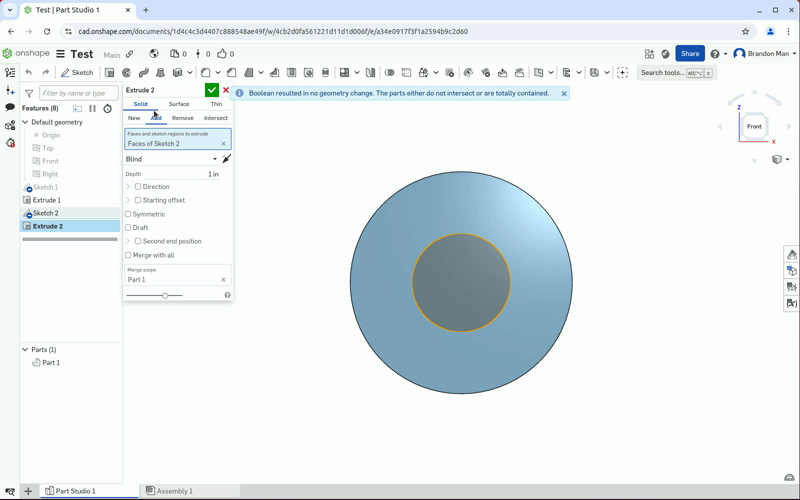
mouse_move(186, 120)
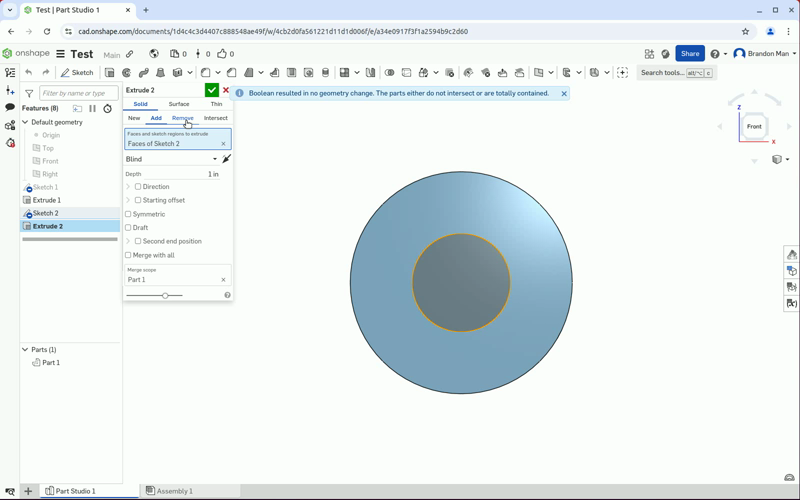
click(186, 120)
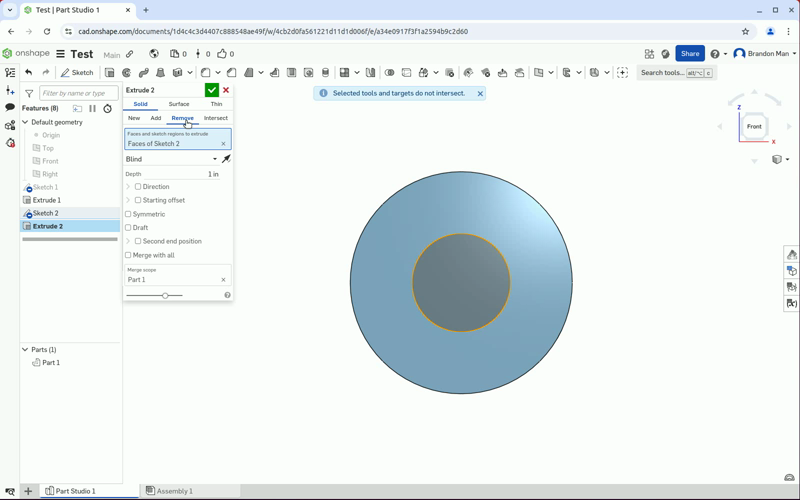
key(tab, 4)
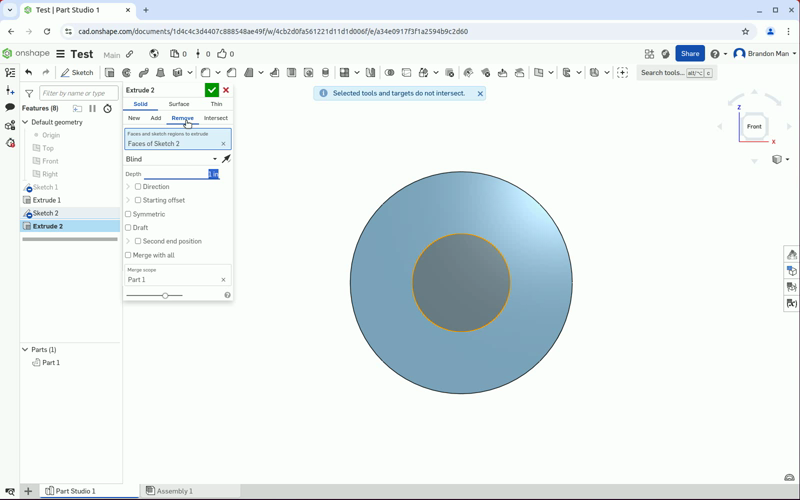
text(61.622)
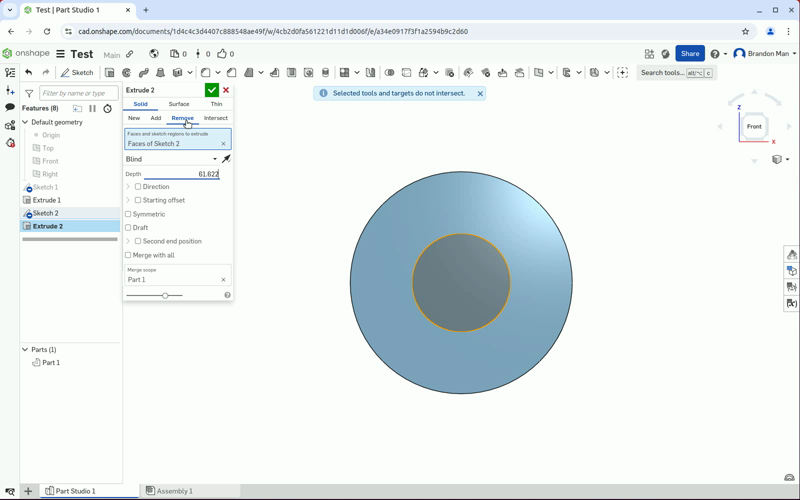
key(tab, 3)
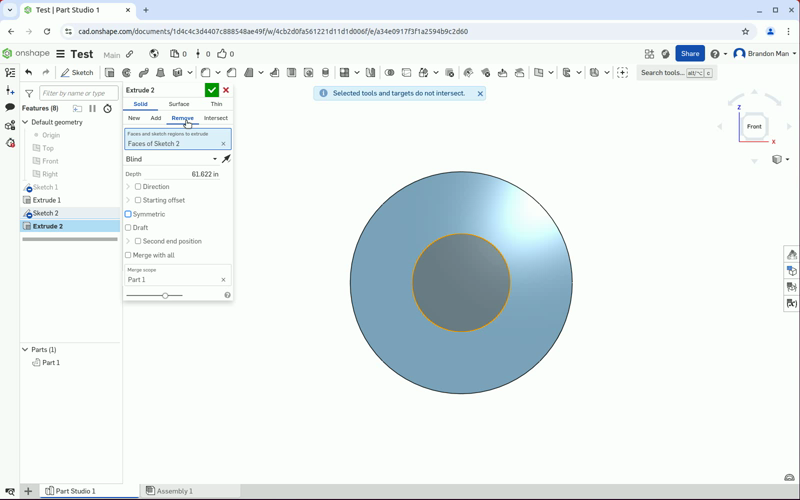
key(space)
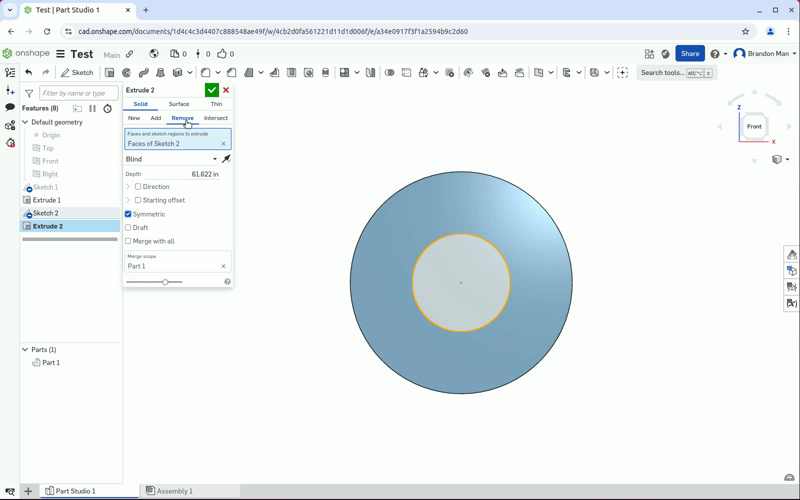
key(tab, 2)
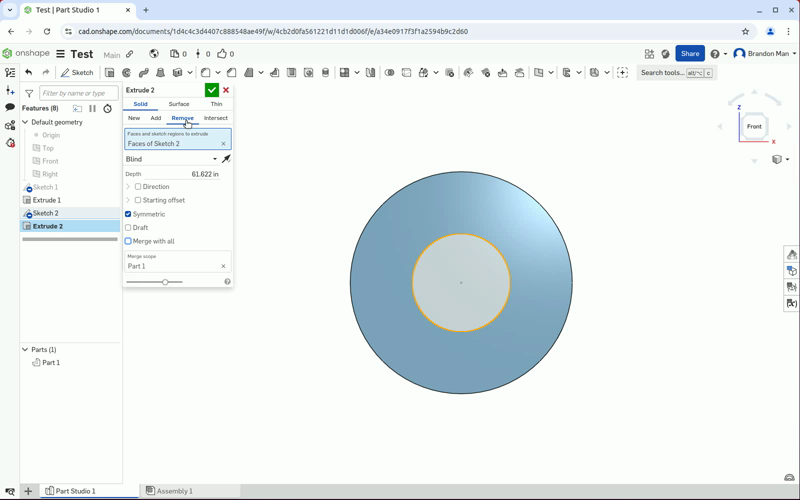
key(space)
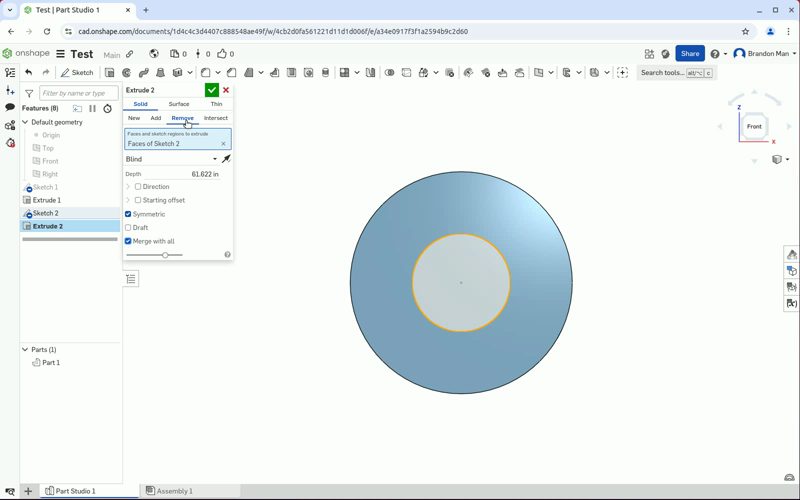
key(enter)
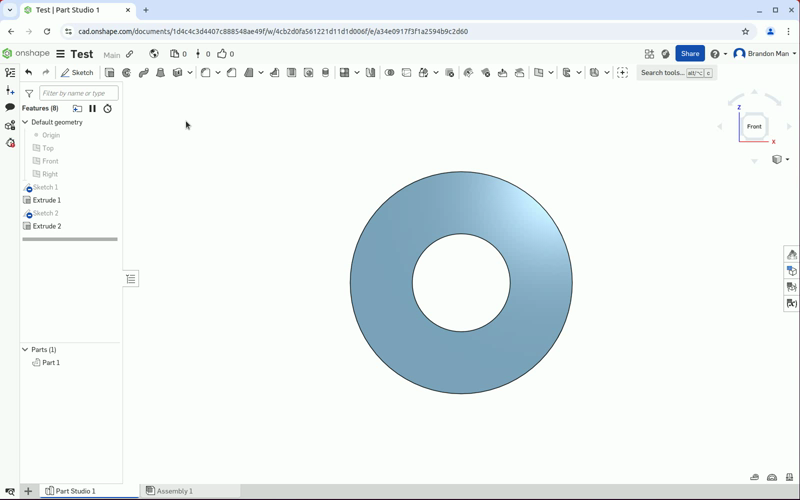
key(shift+h)
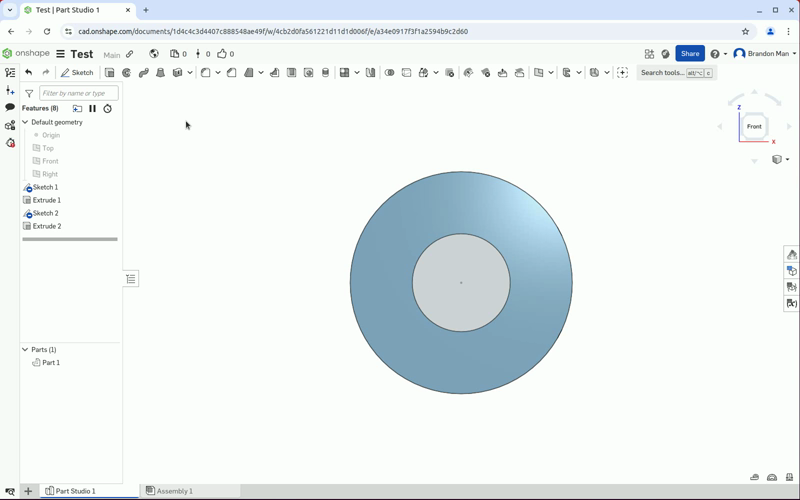
key(shift+h)
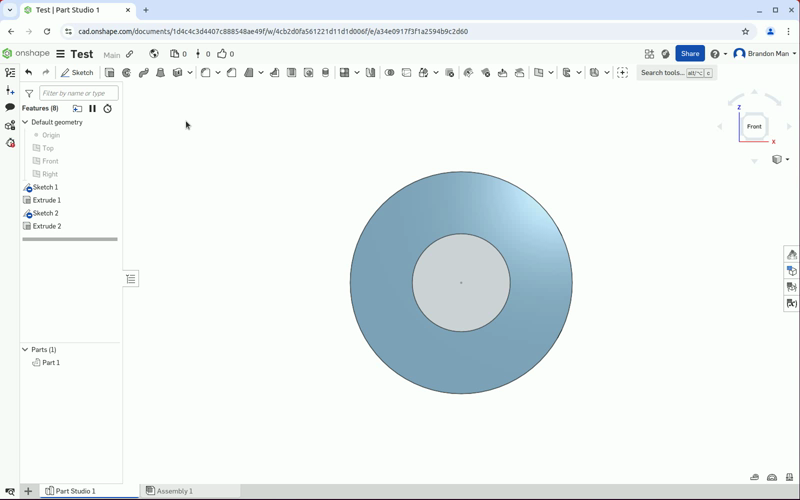
key(shift+7)
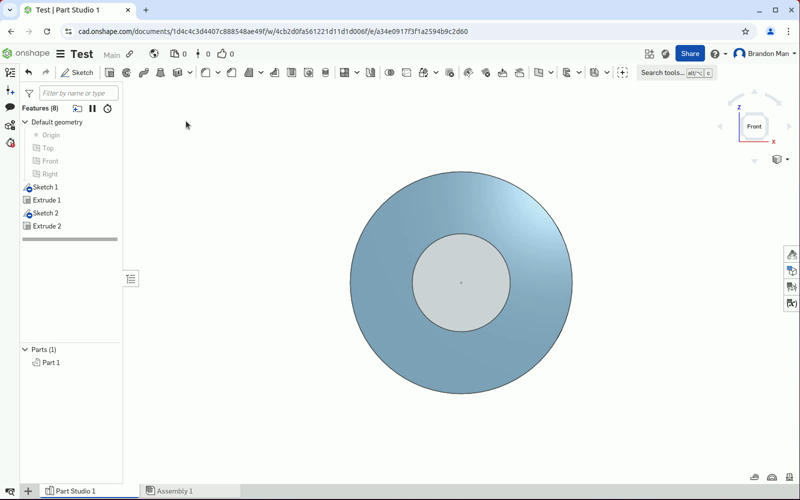
key(left, 2)
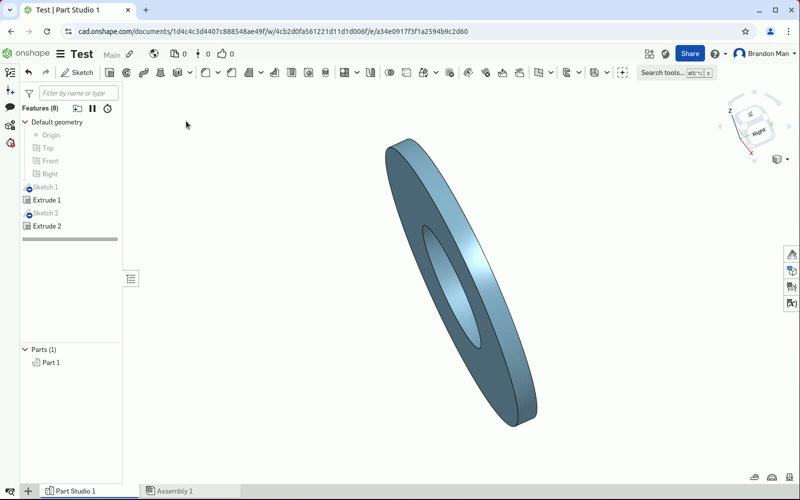
key(down, 2)
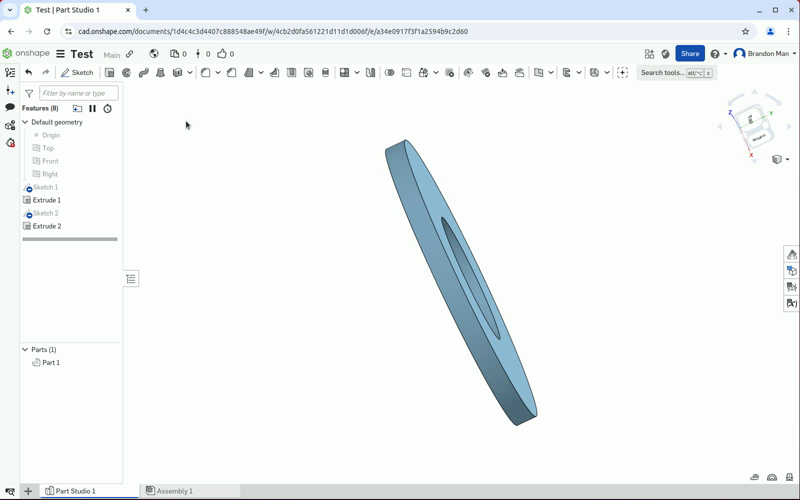
key(up, 2)
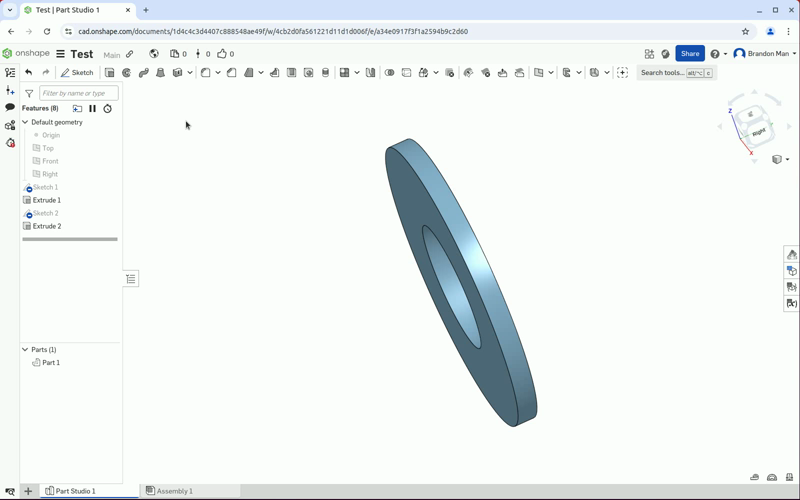
key(right, 2)
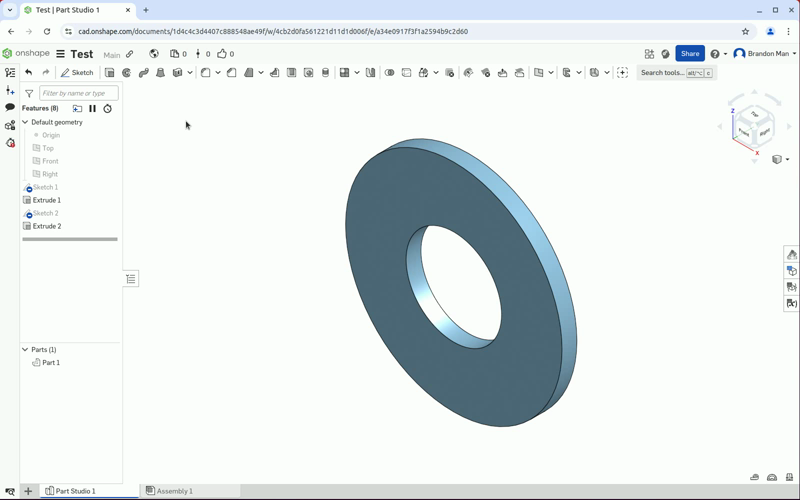
mouse_move(73, 189)
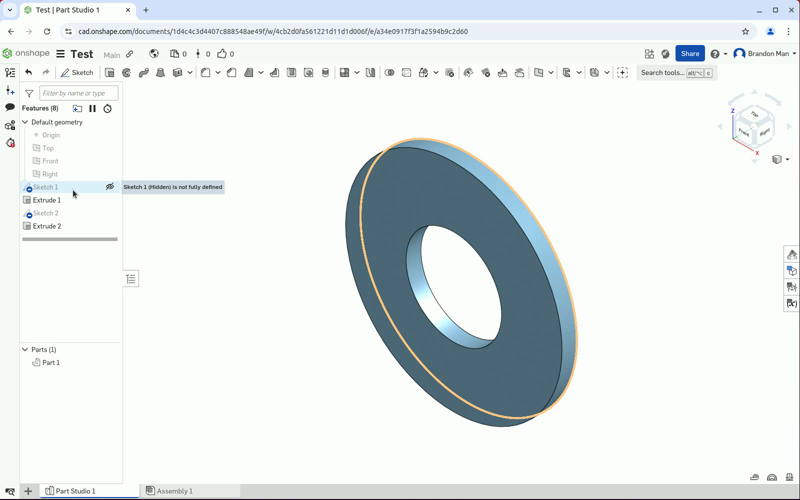
click(73, 189)